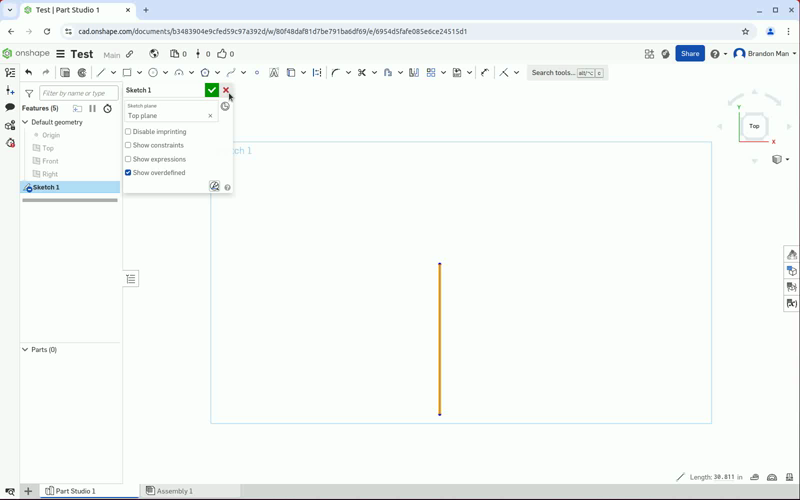
key(shift+h)
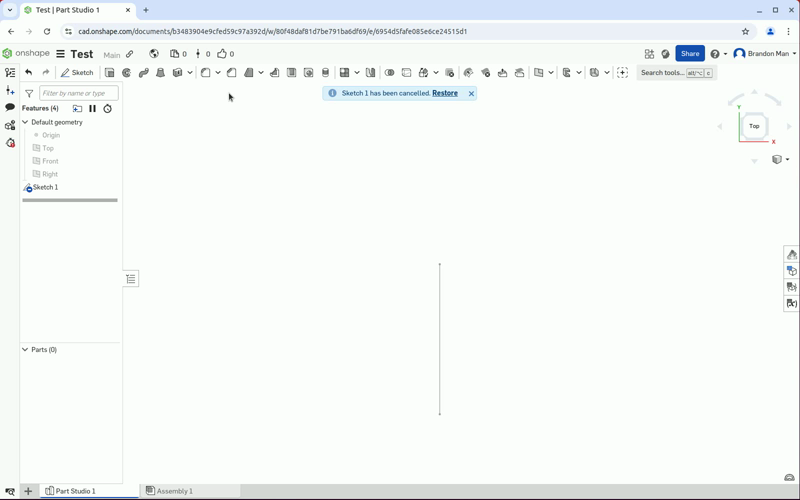
mouse_move(73, 352)
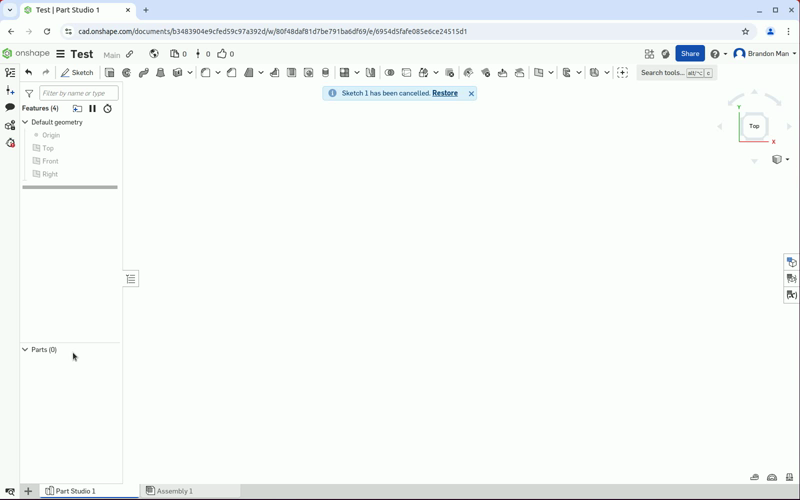
key(y)
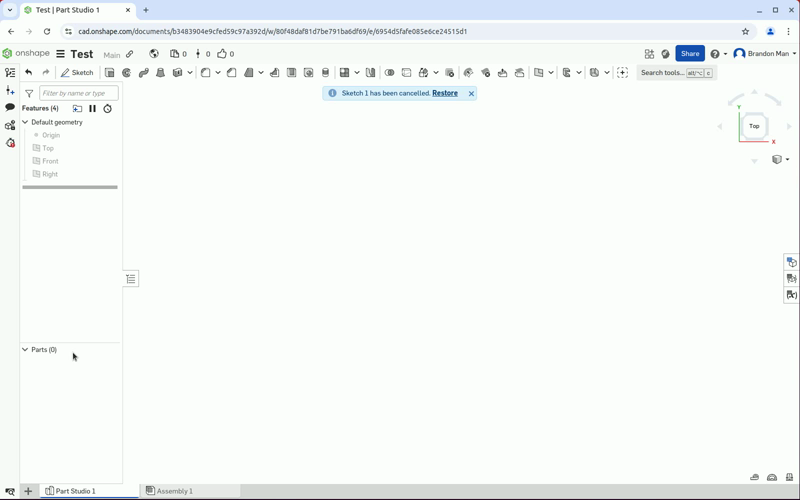
key(shift+p)
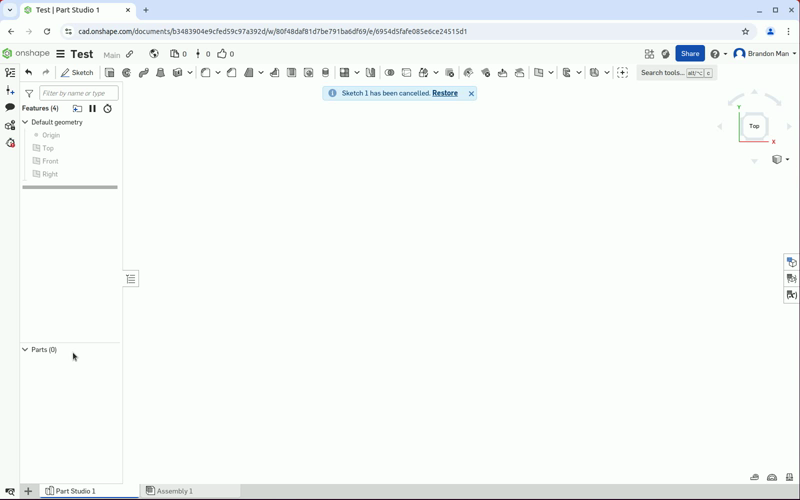
key(space)
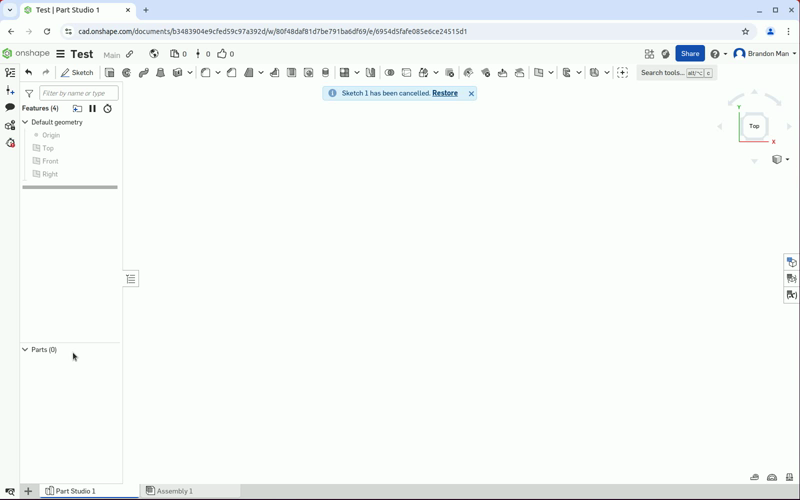
key_down(shift)
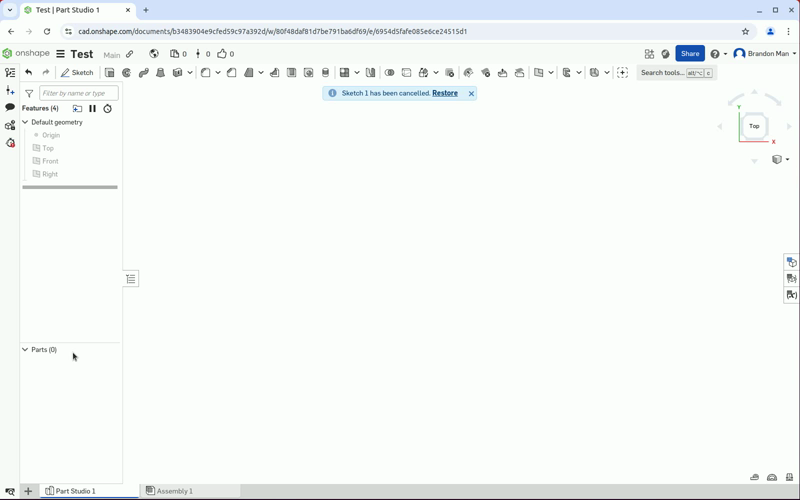
key(up)
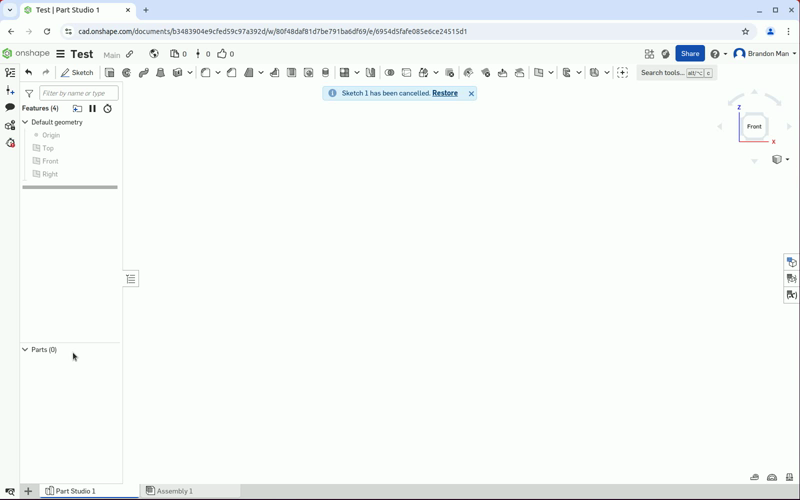
key_up(shift)
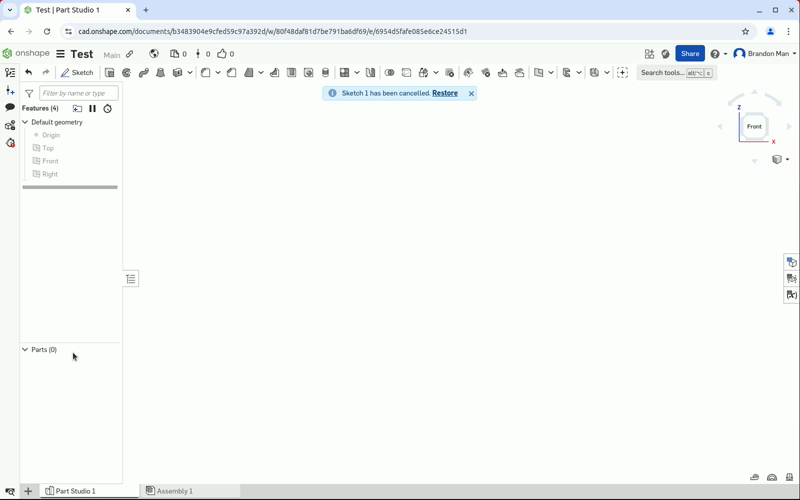
mouse_move(73, 352)
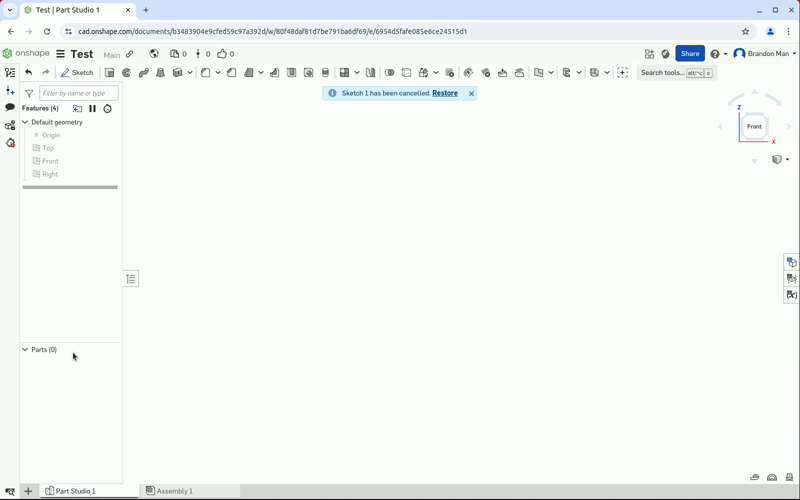
key(shift+y)
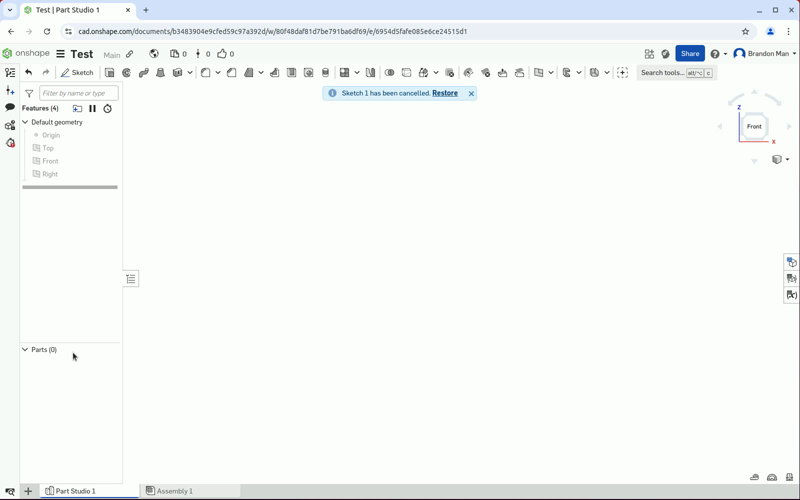
key(shift+s)
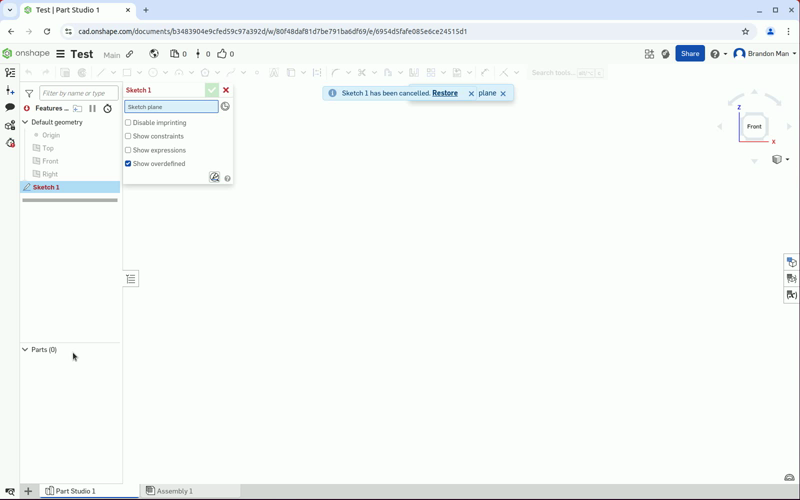
mouse_move(73, 163)
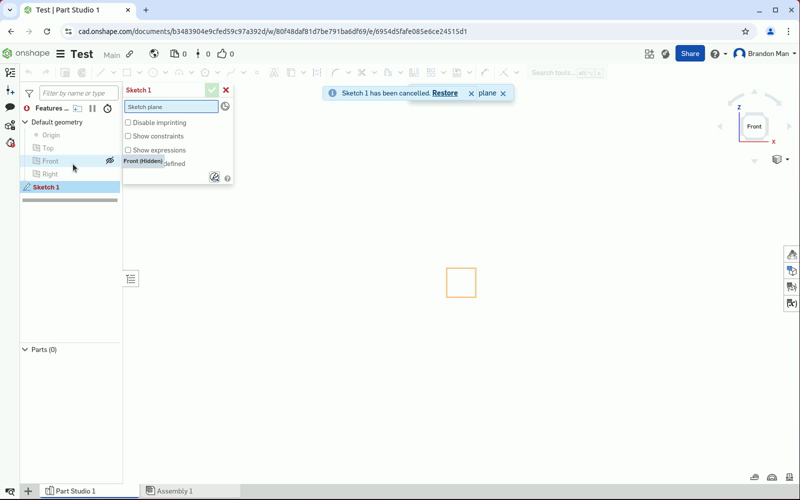
click(73, 163)
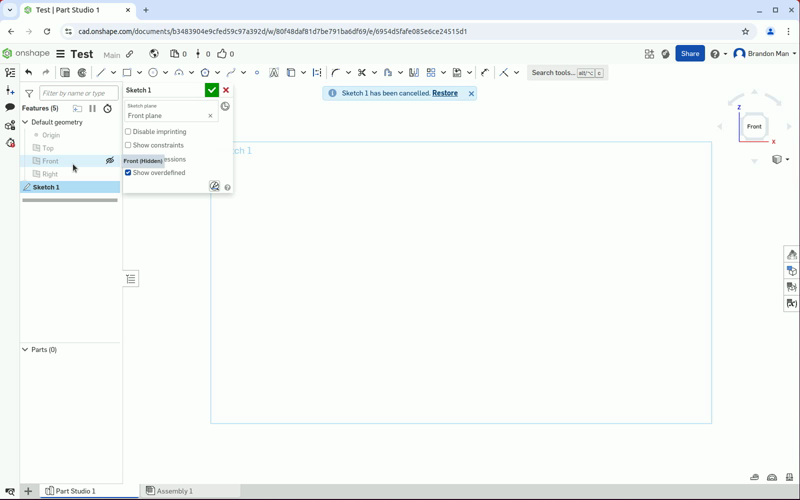
mouse_move(73, 352)
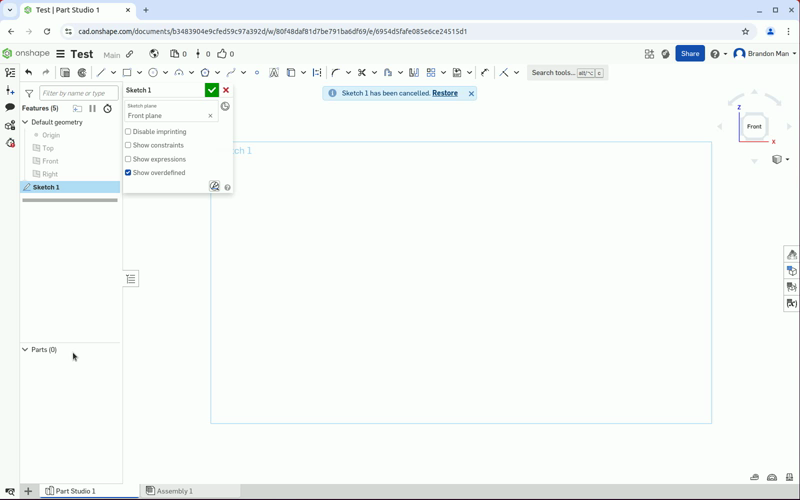
key(y)
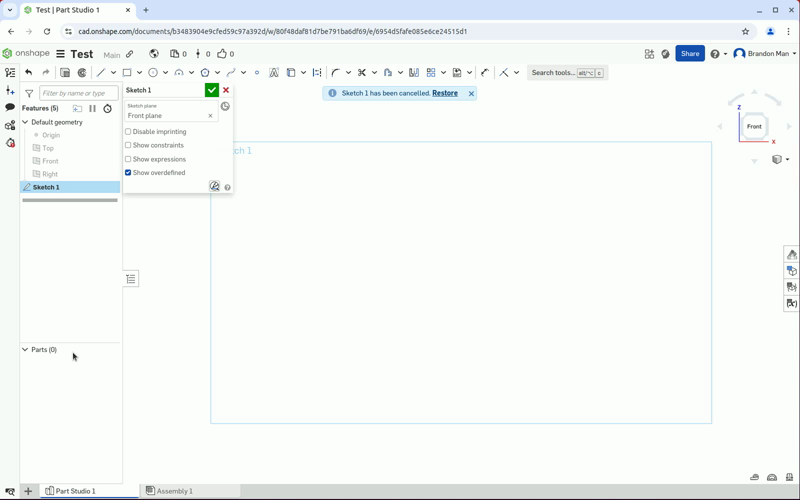
key(c)
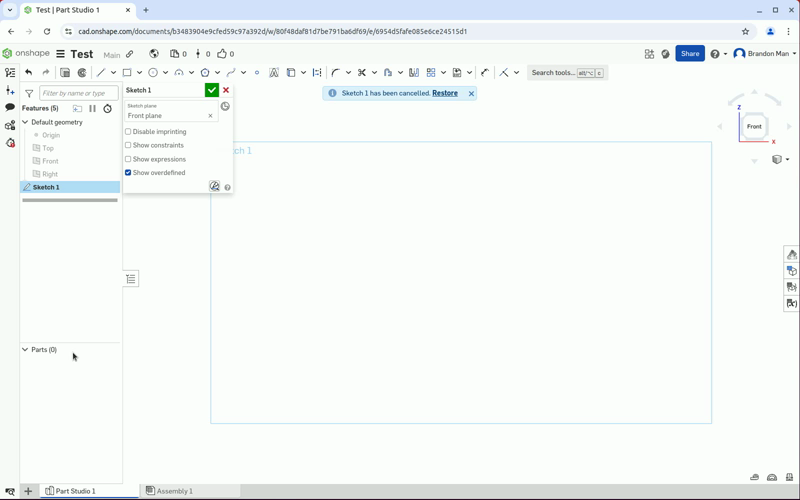
key_down(shift)
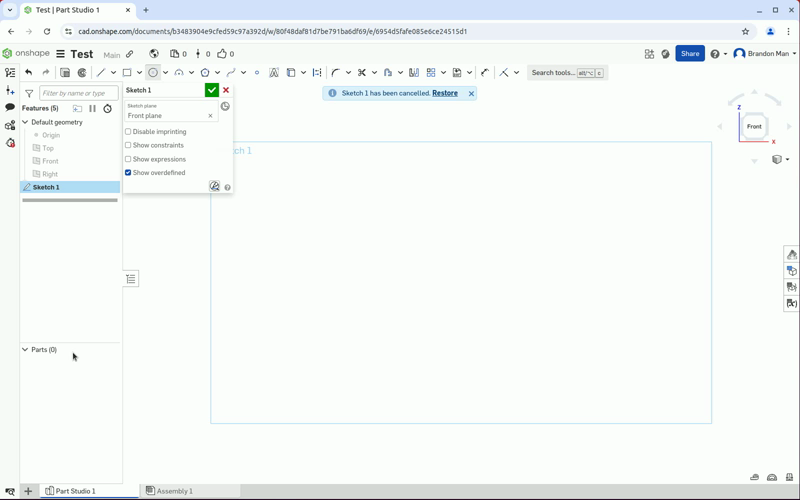
mouse_move(461, 282)
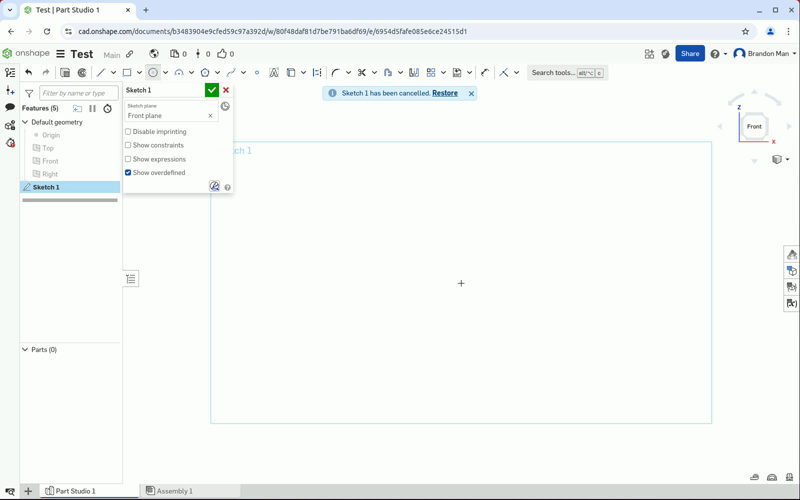
click(461, 282)
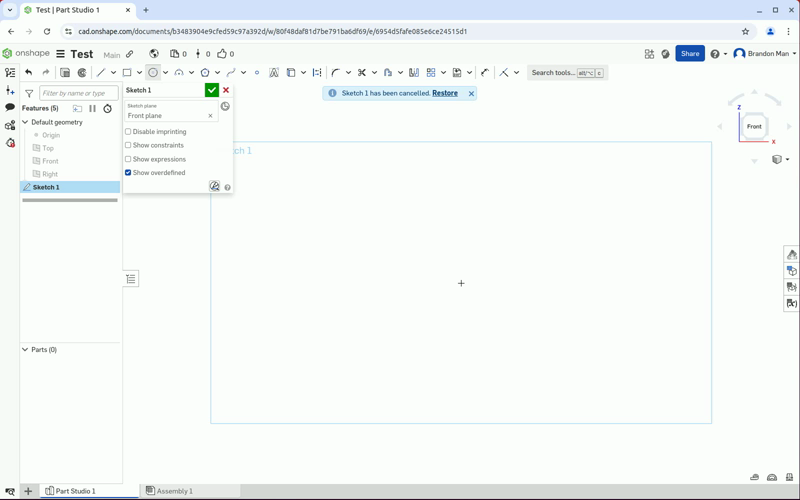
key_up(shift)
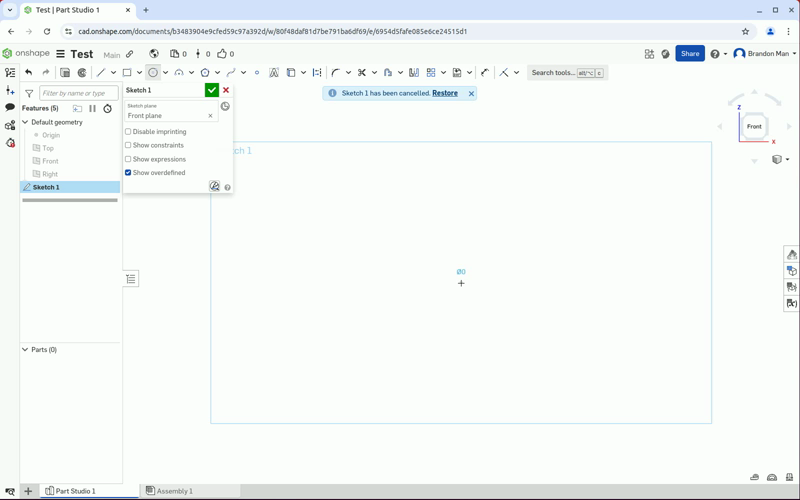
mouse_move(545, 282)
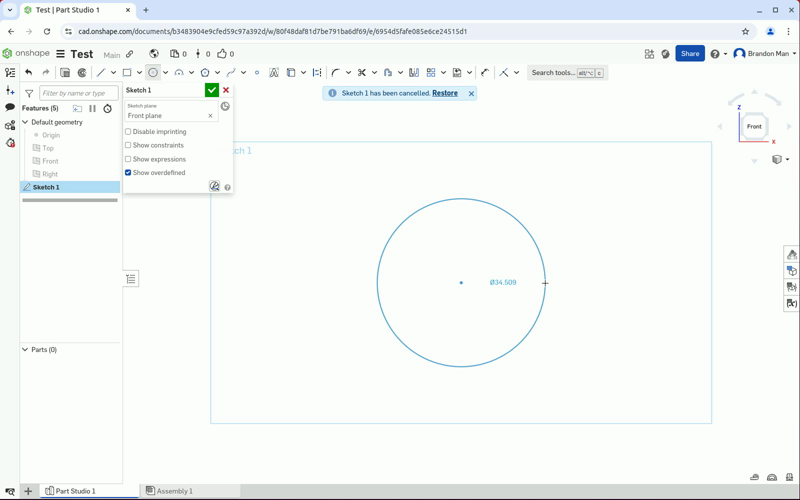
click(545, 282)
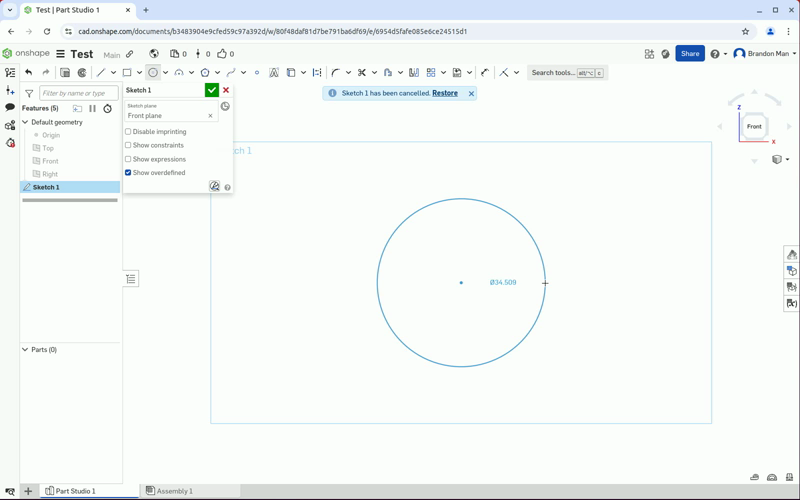
key(esc)
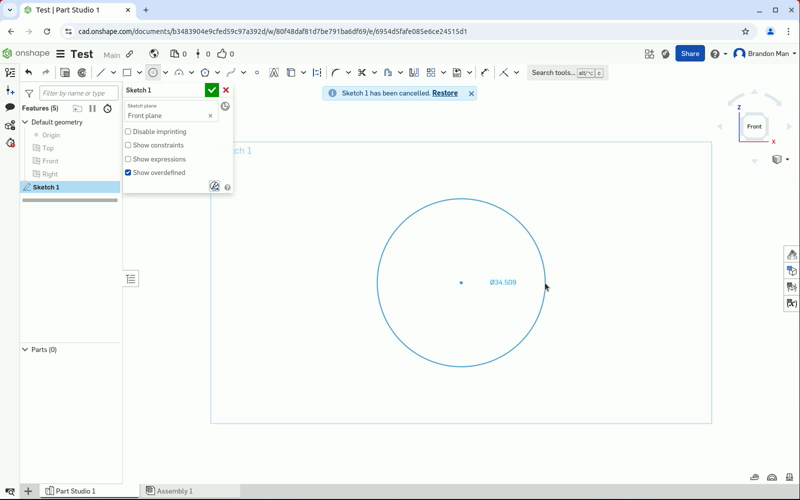
mouse_move(464, 271)
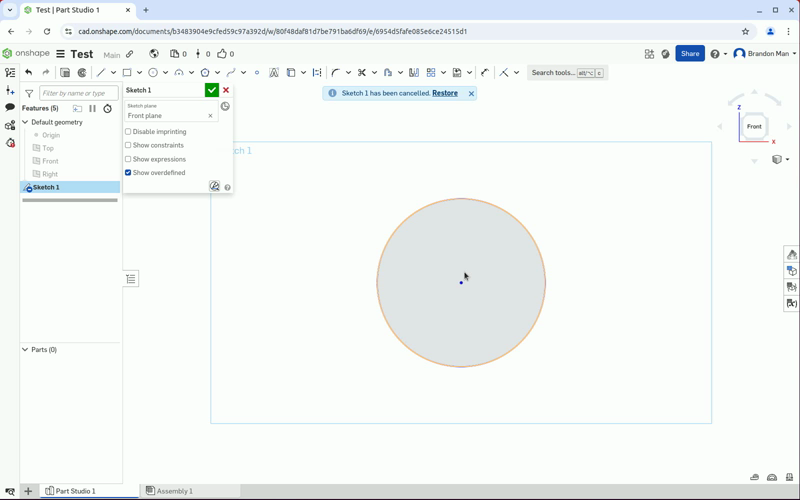
click(464, 271)
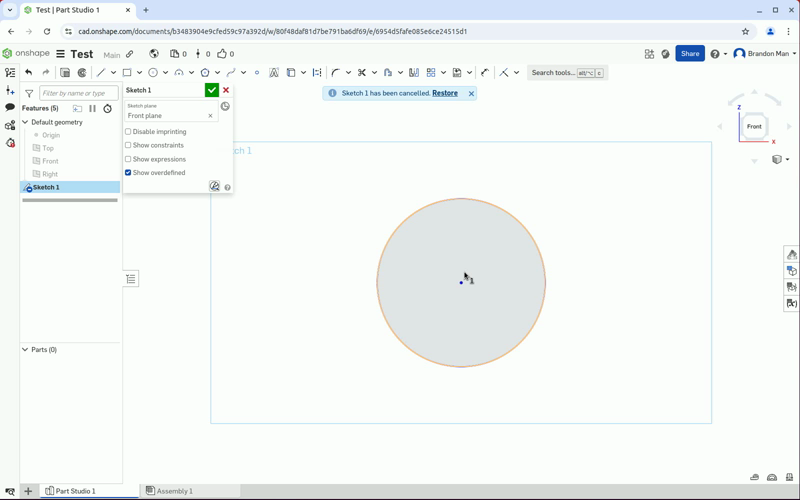
mouse_move(73, 352)
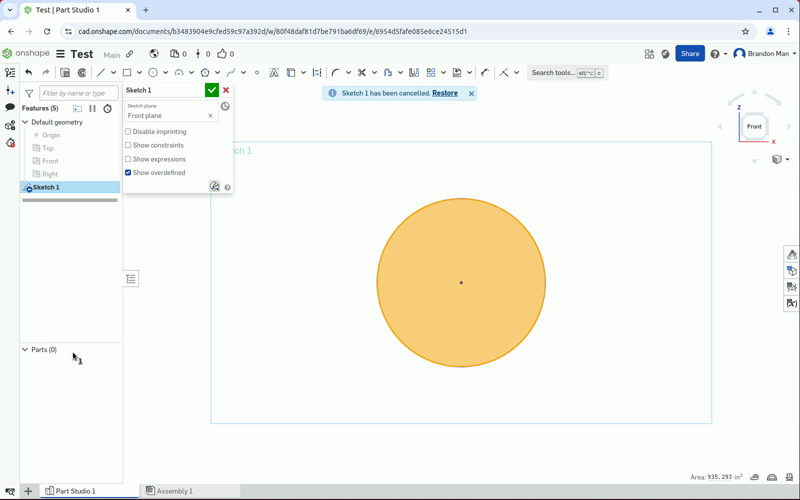
key(shift+y)
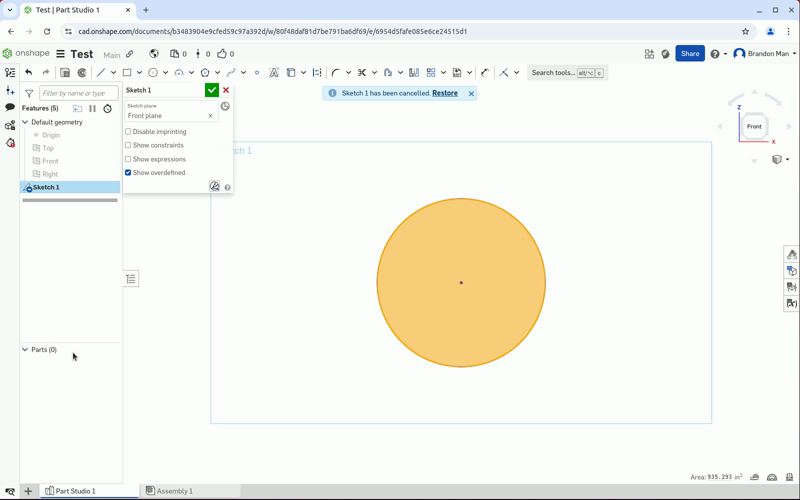
key(shift+e)
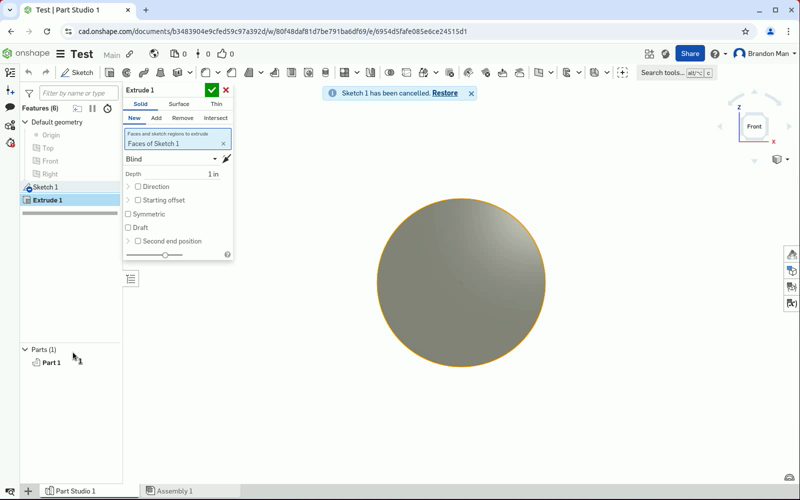
mouse_move(143, 106)
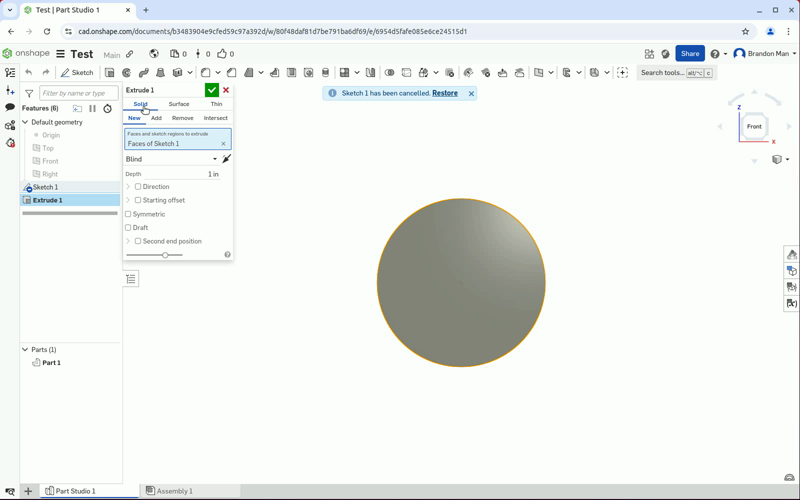
click(143, 106)
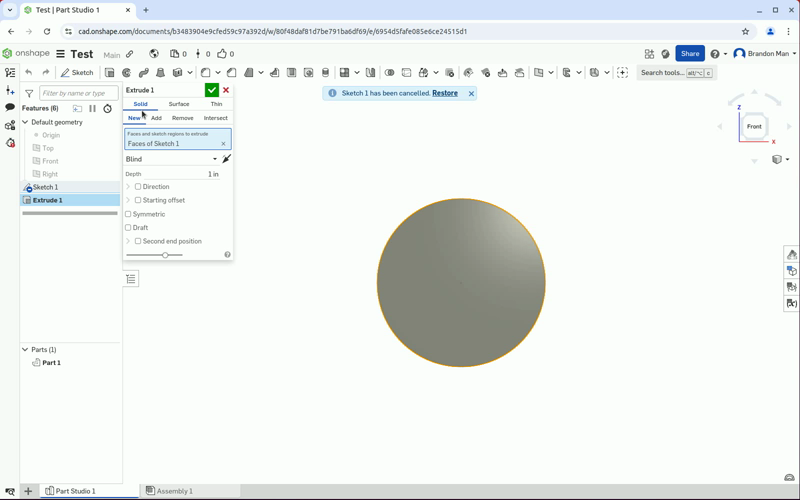
mouse_move(137, 120)
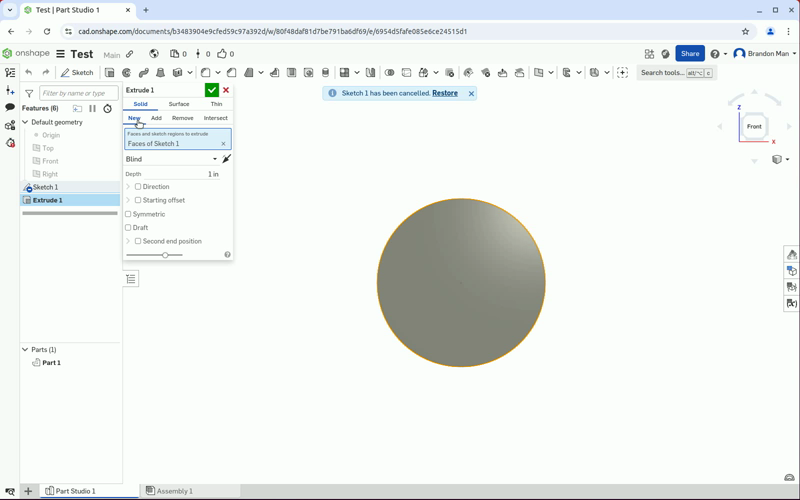
click(137, 120)
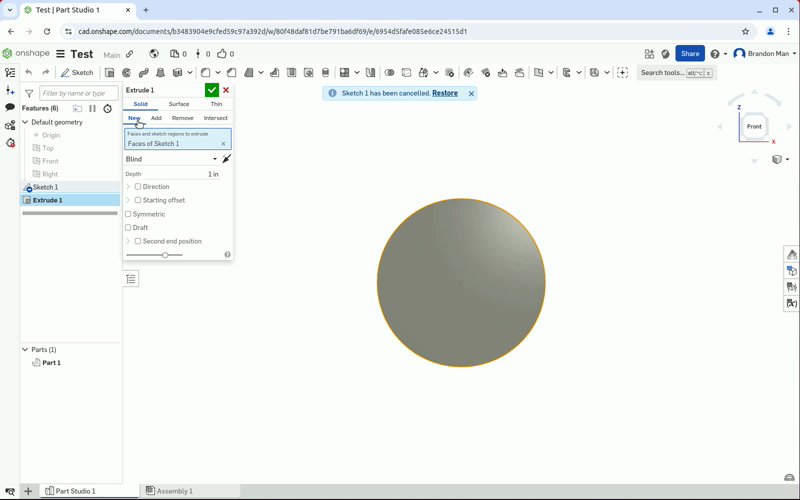
key(tab, 4)
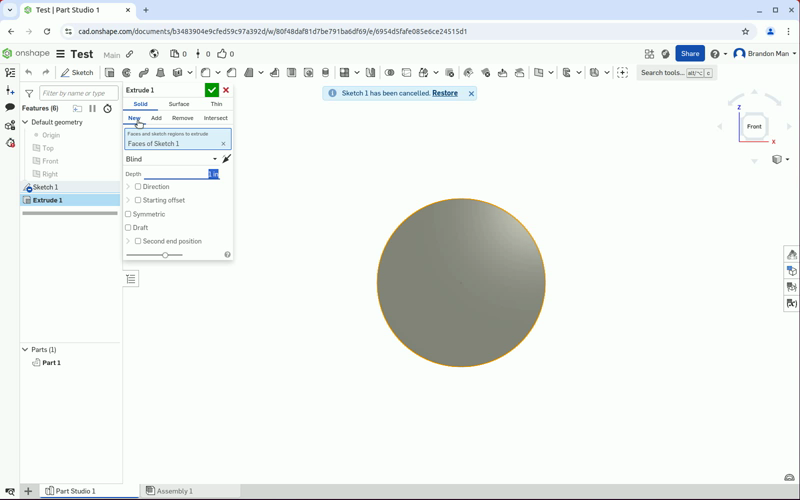
text(-23.108)
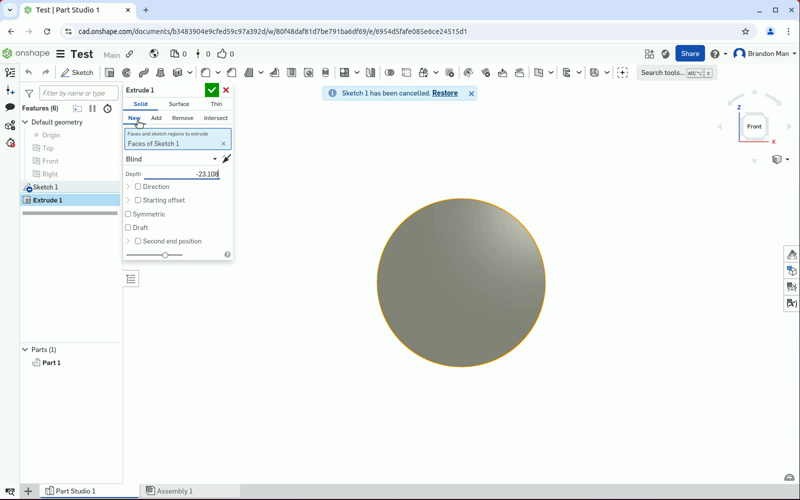
key(enter)
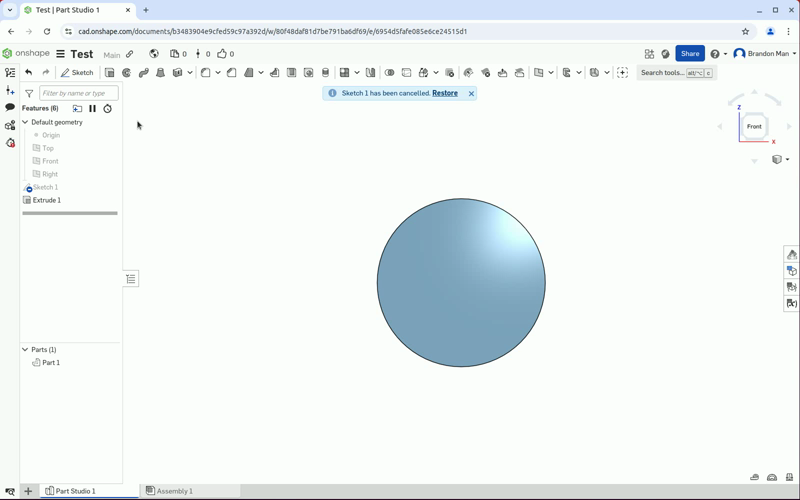
key(shift+h)
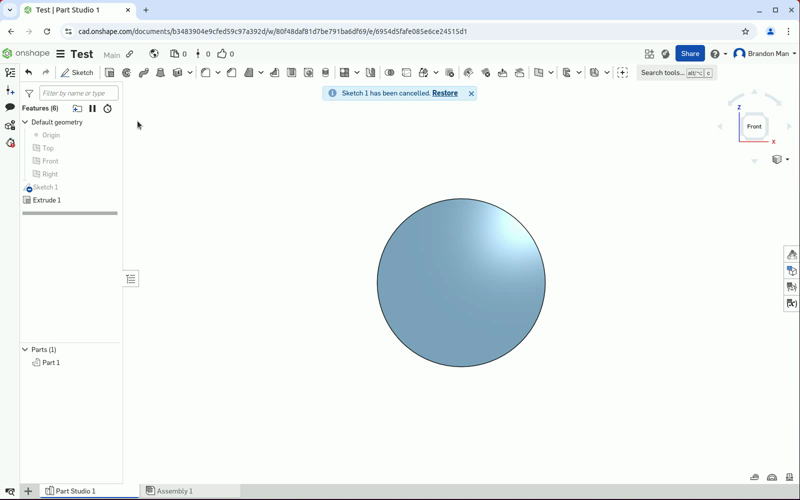
key(shift+h)
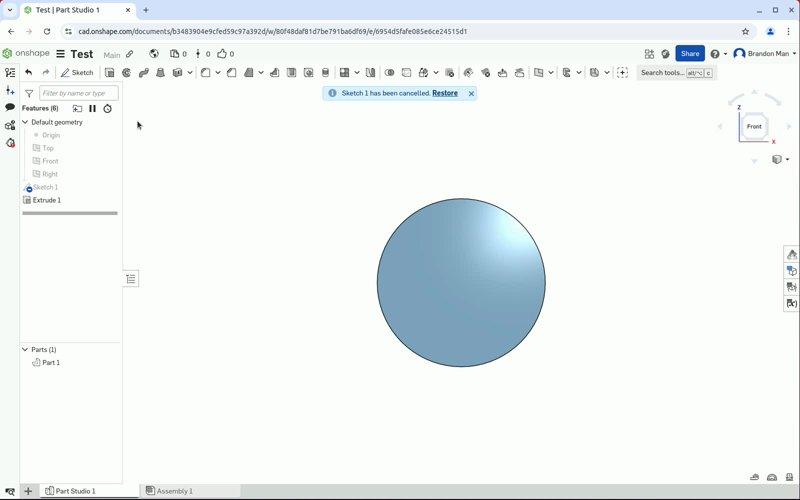
mouse_move(73, 189)
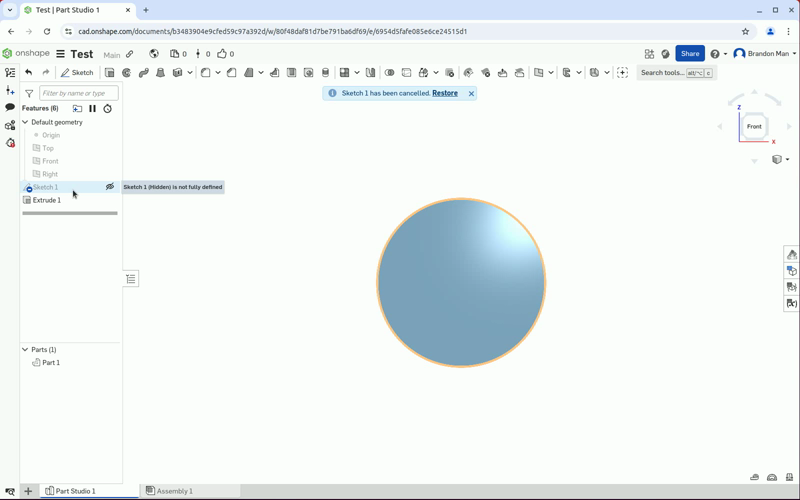
click(73, 189)
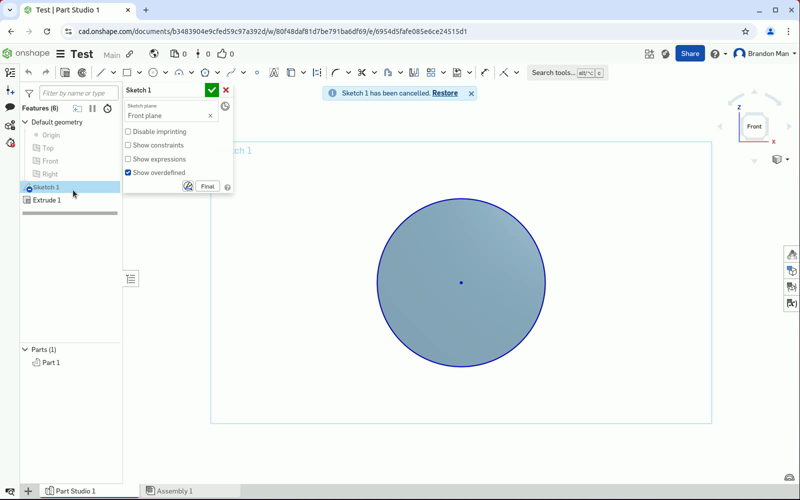
mouse_move(229, 92)
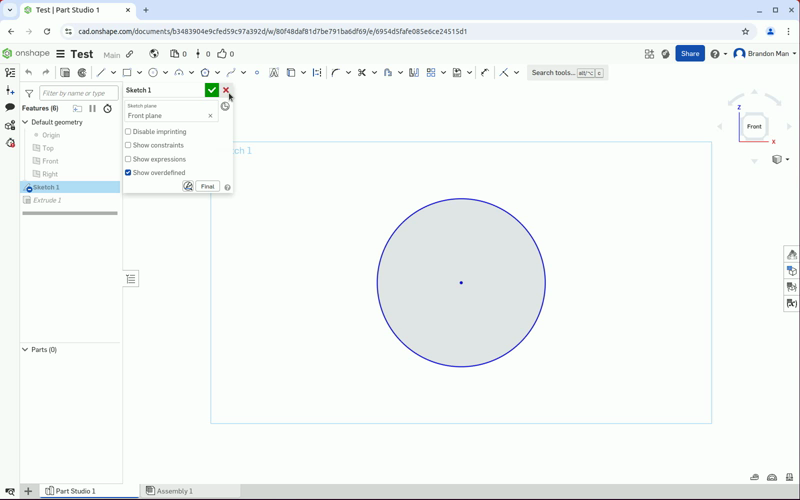
click(229, 92)
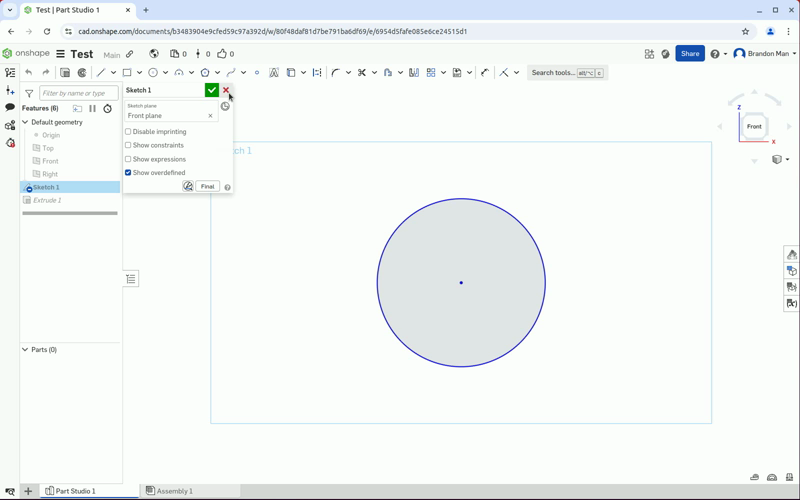
key(shift+s)
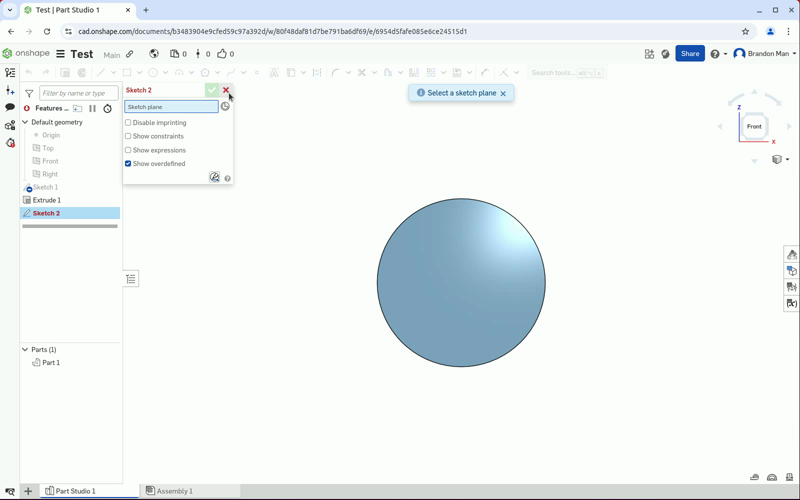
mouse_move(73, 163)
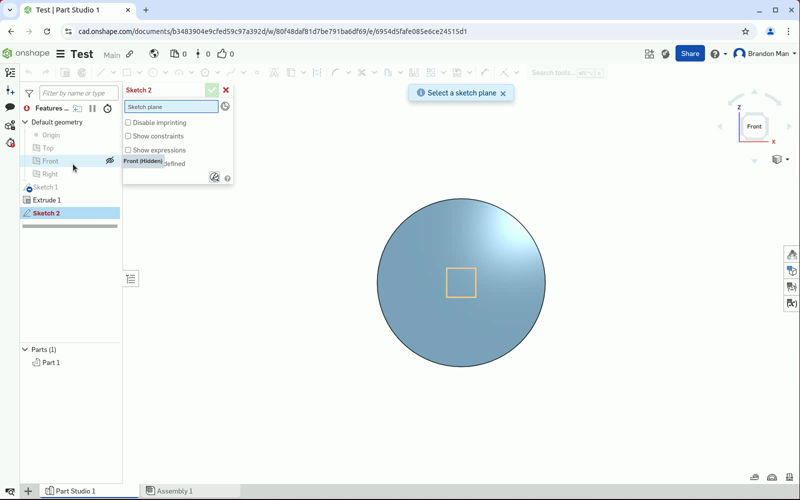
click(73, 163)
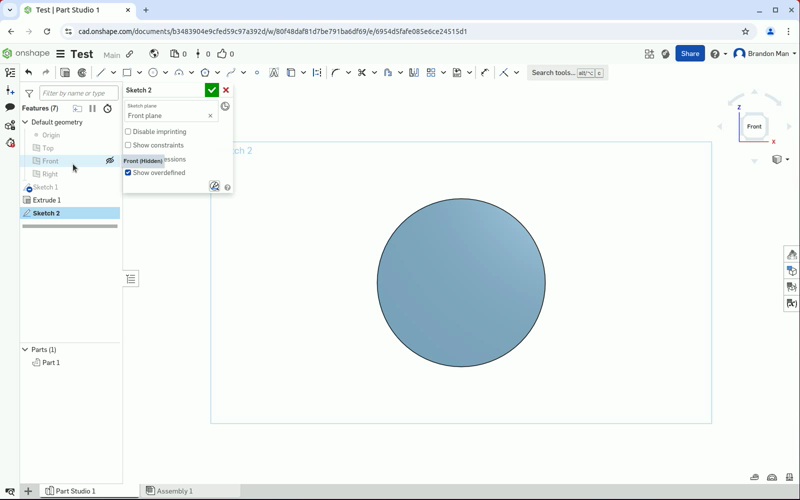
mouse_move(73, 352)
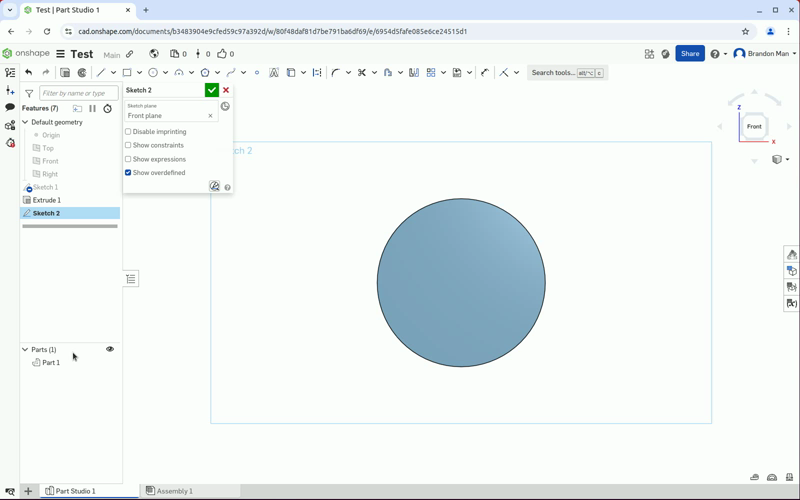
key(y)
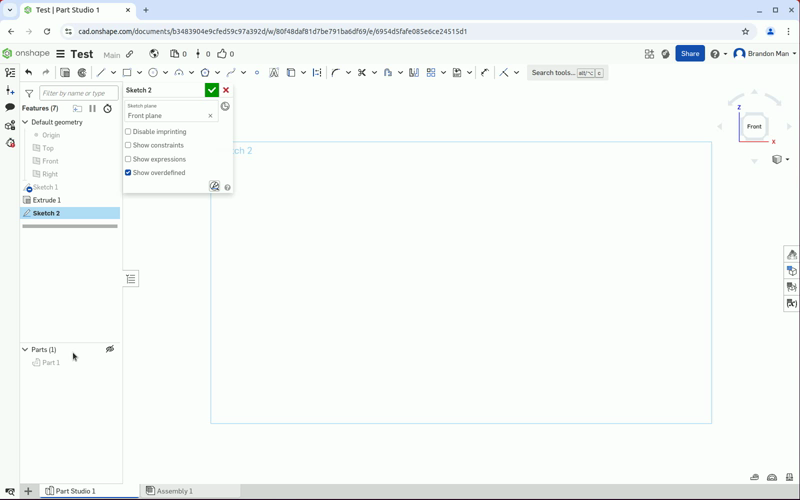
key(c)
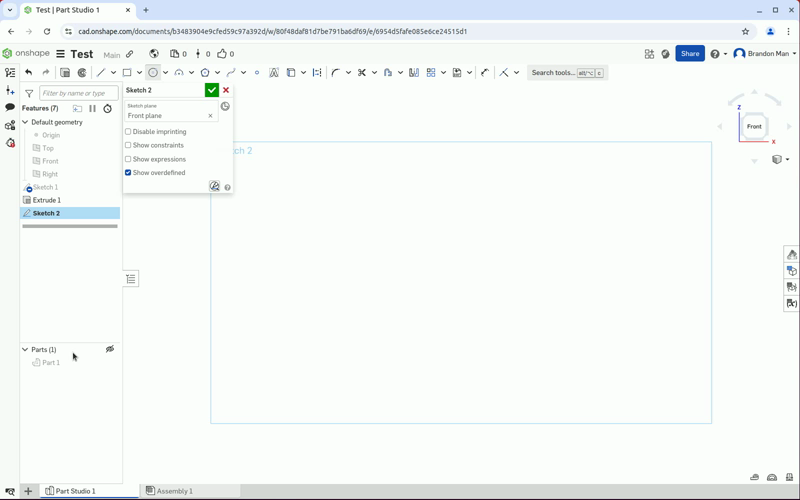
key_down(shift)
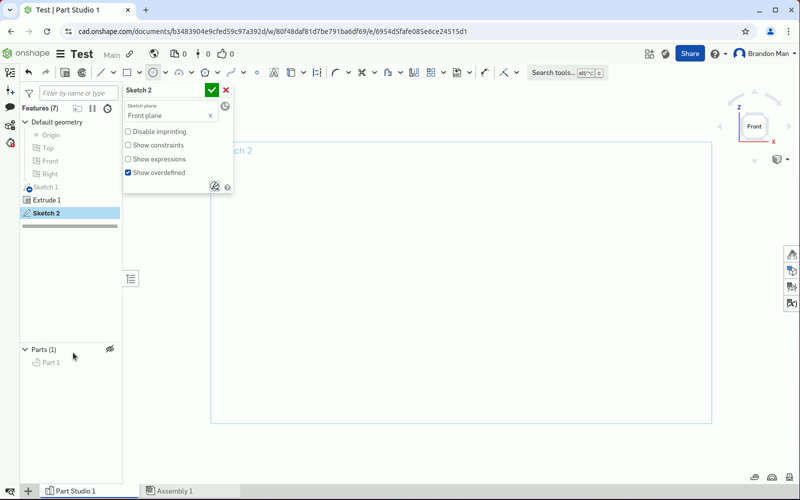
mouse_move(461, 282)
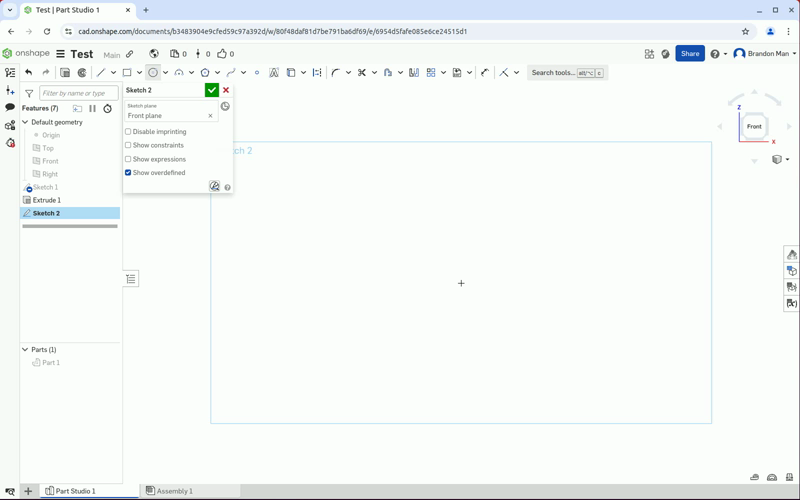
click(461, 282)
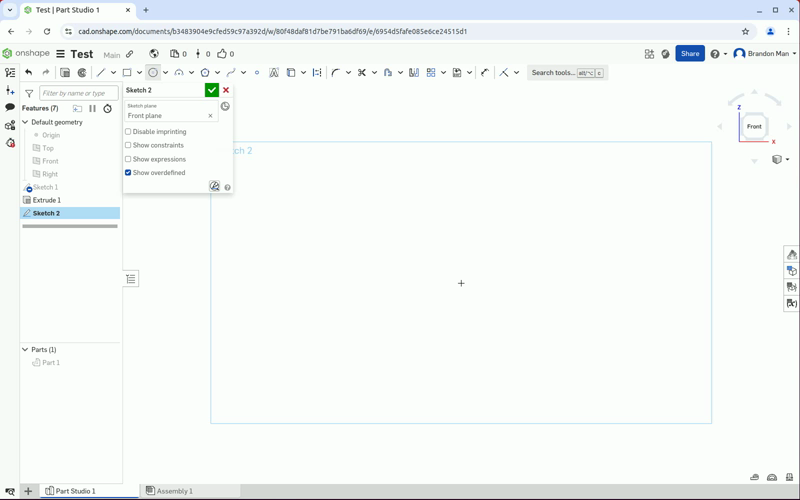
key_up(shift)
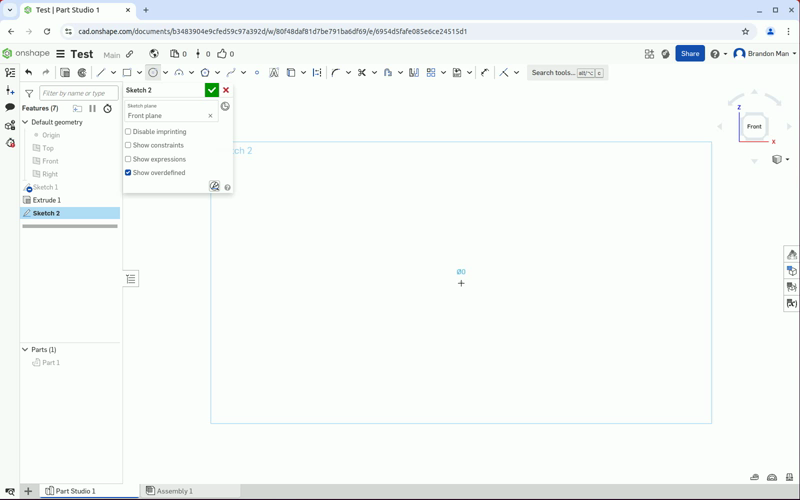
mouse_move(516, 282)
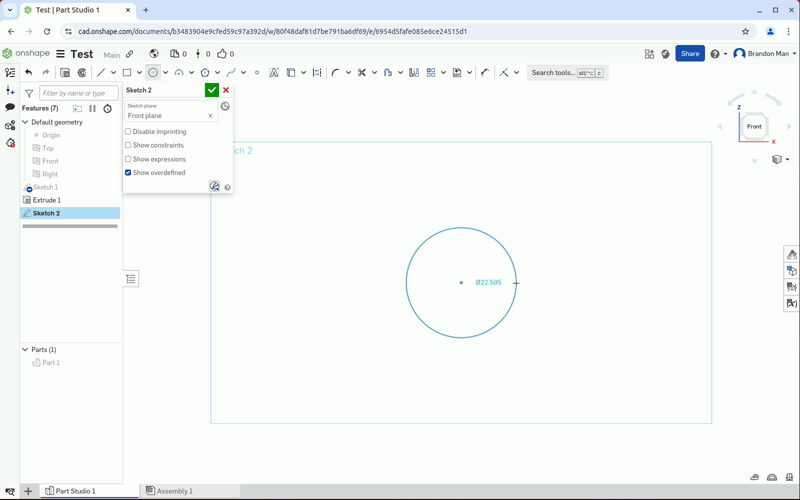
click(516, 282)
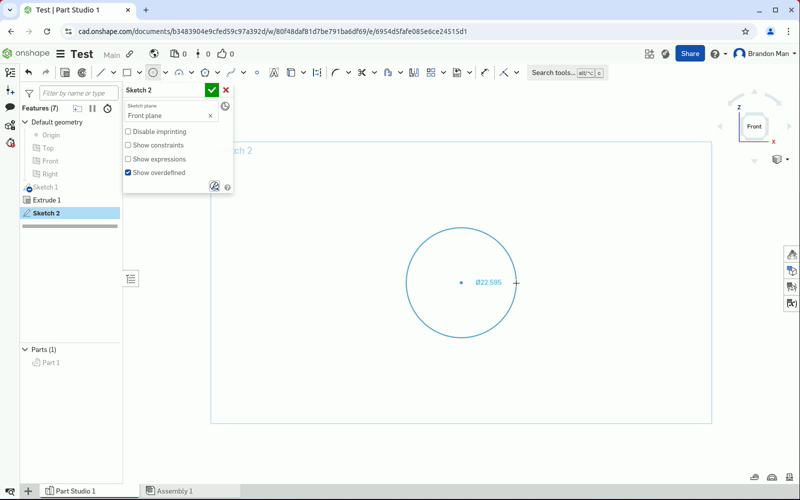
key(esc)
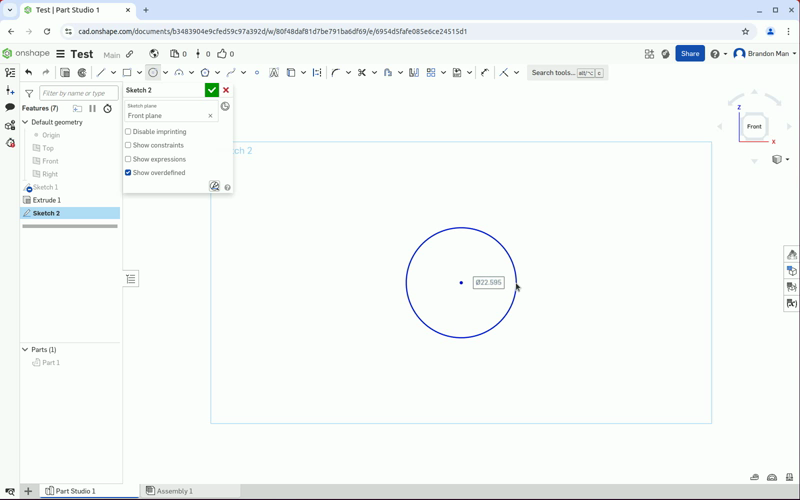
mouse_move(481, 267)
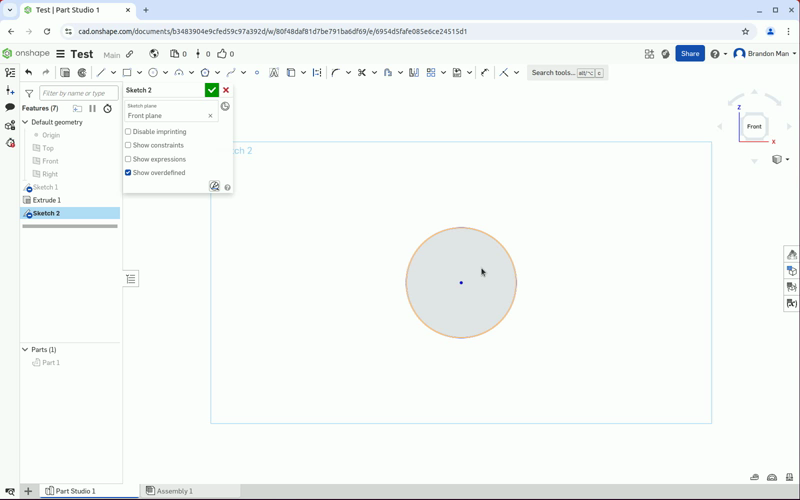
click(481, 267)
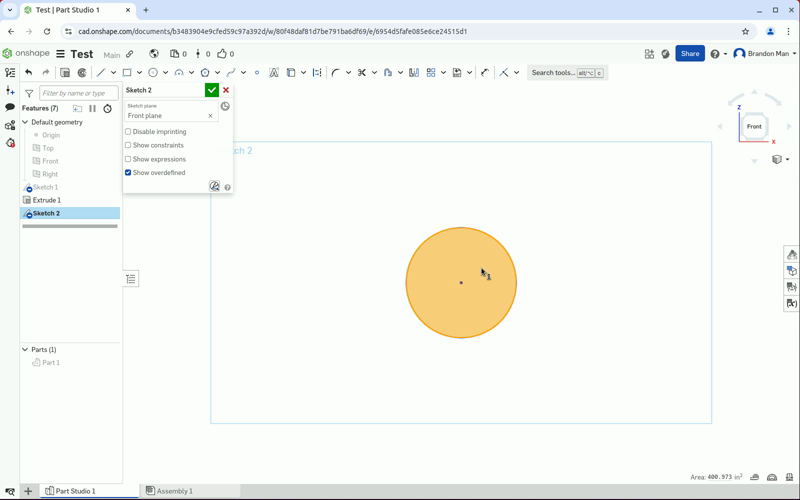
mouse_move(73, 352)
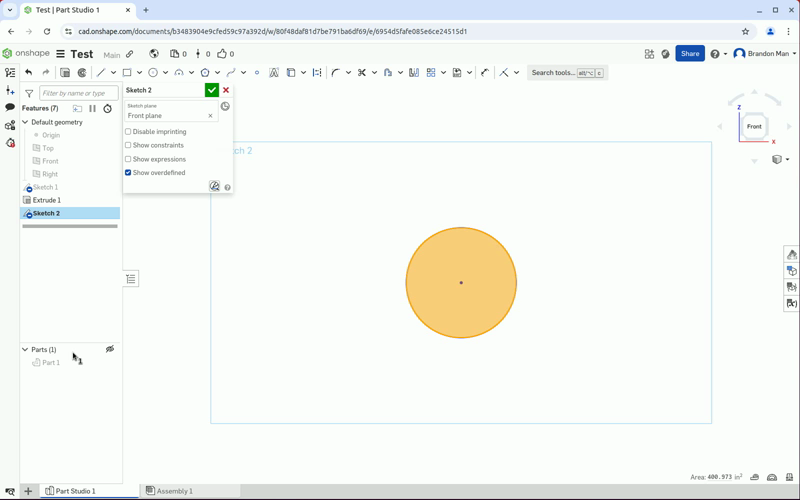
key(shift+y)
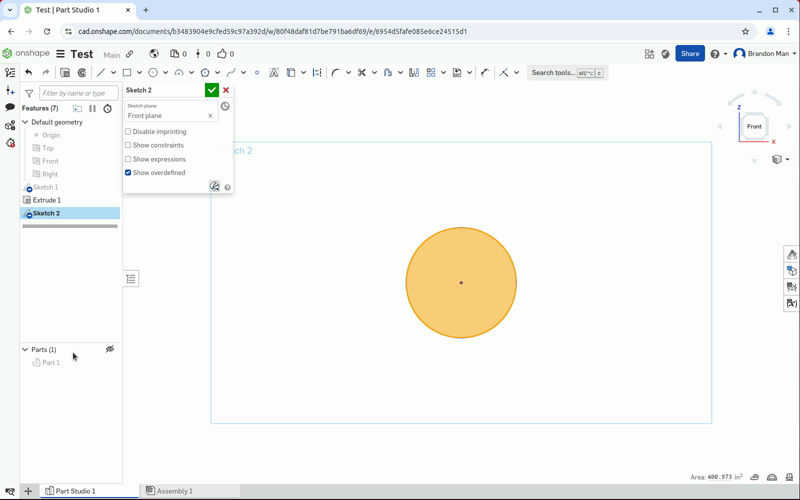
key(shift+e)
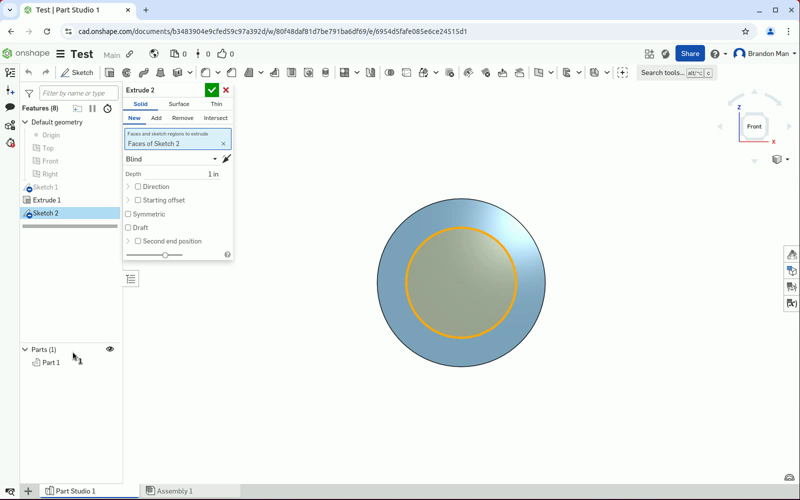
mouse_move(143, 106)
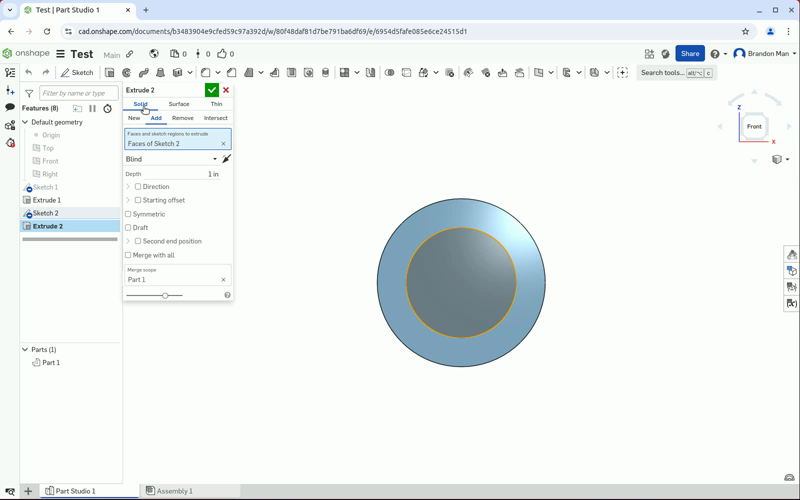
click(143, 106)
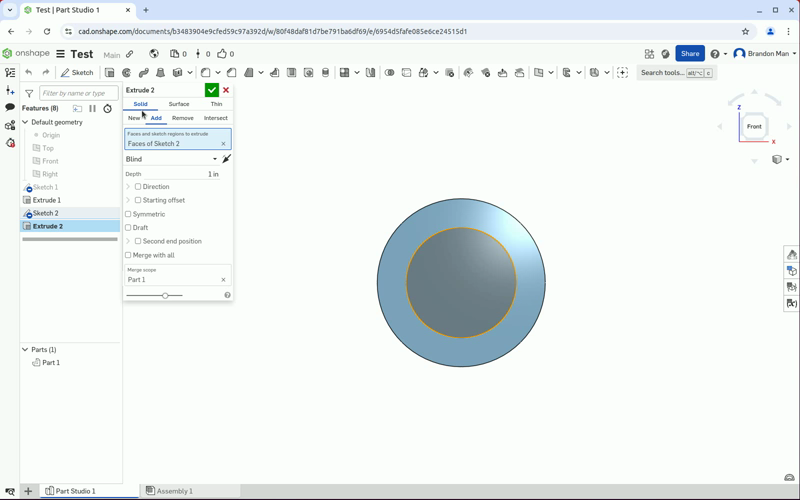
mouse_move(137, 120)
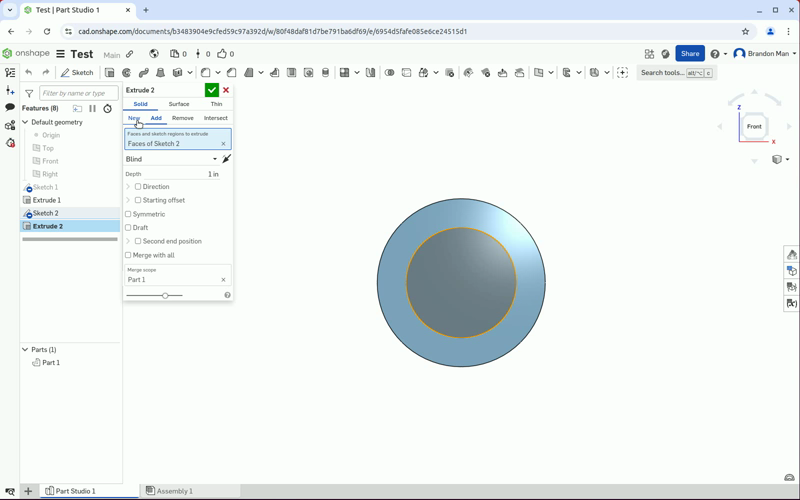
click(137, 120)
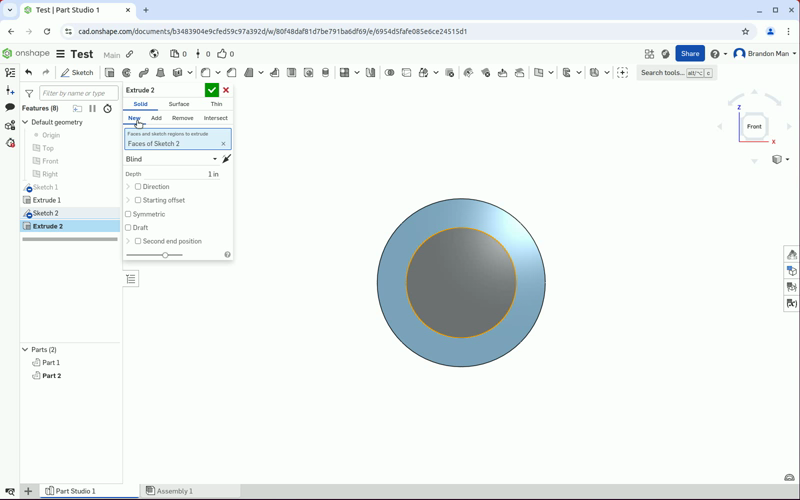
key(tab, 4)
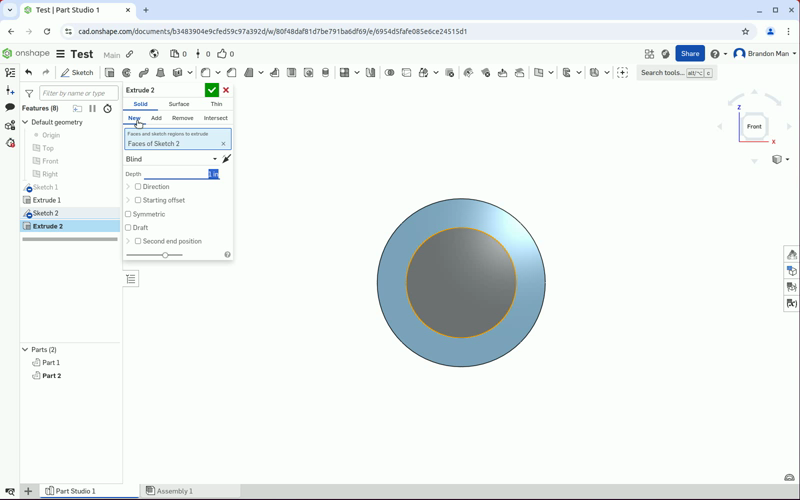
text(11.554)
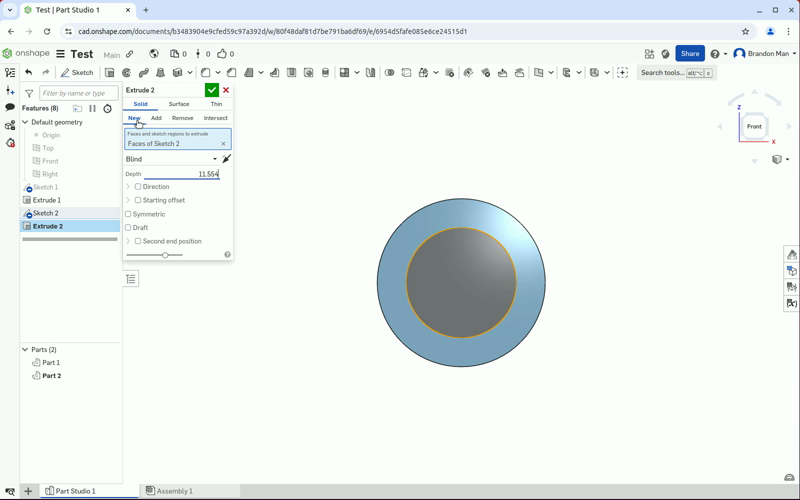
key(enter)
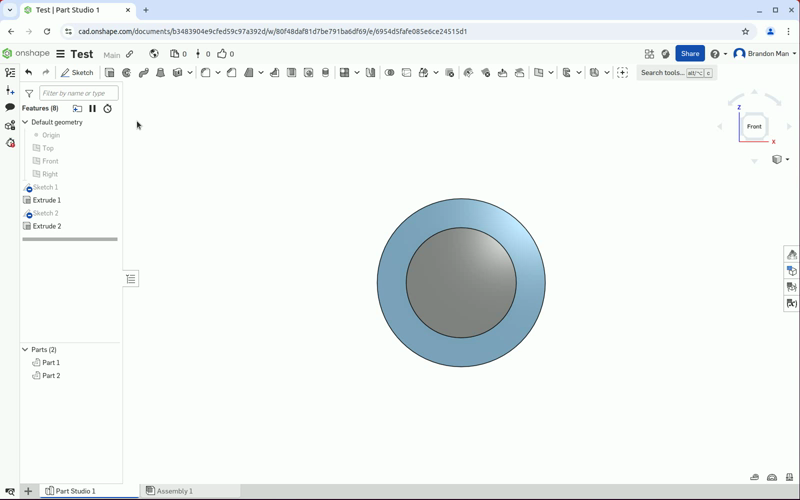
key(shift+h)
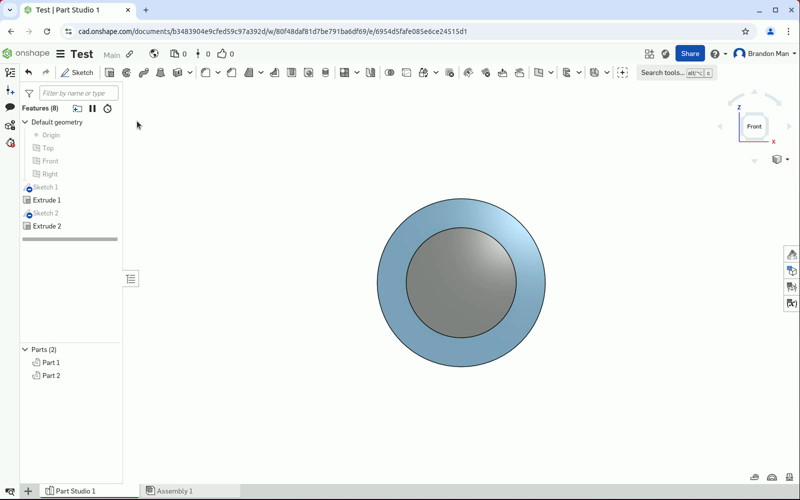
key(shift+h)
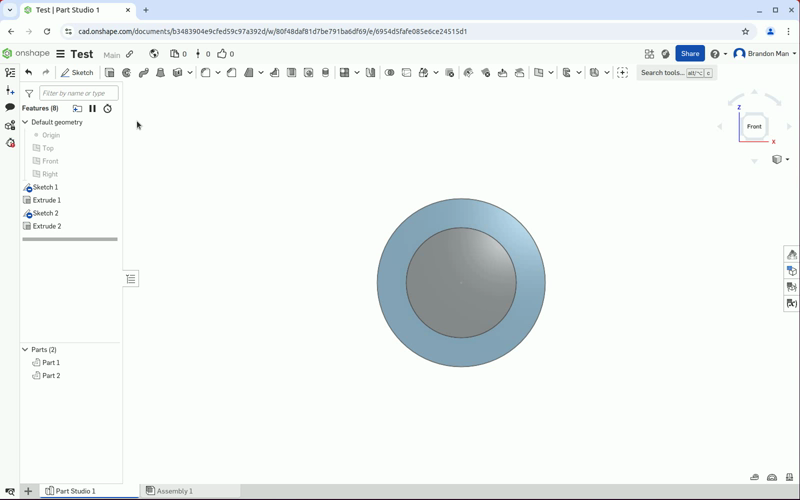
key(shift+7)
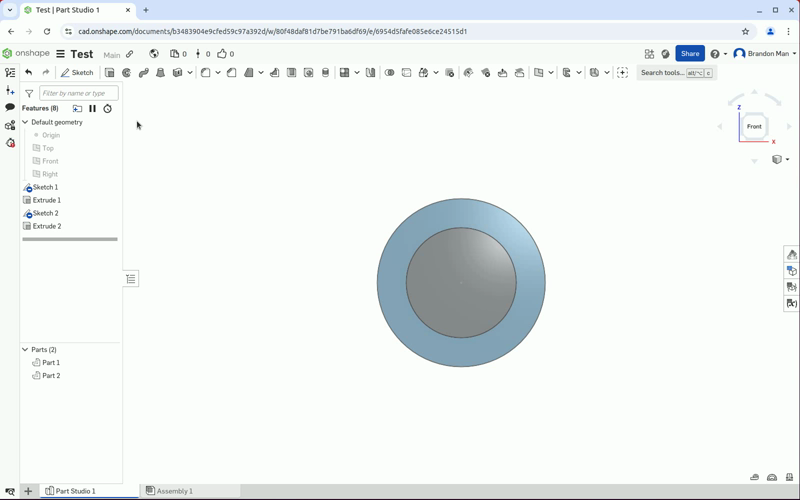
key(left, 2)
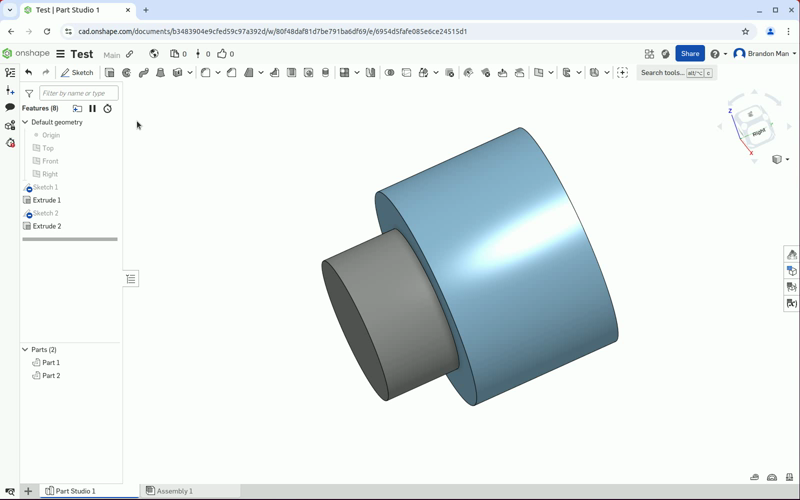
key(down, 2)
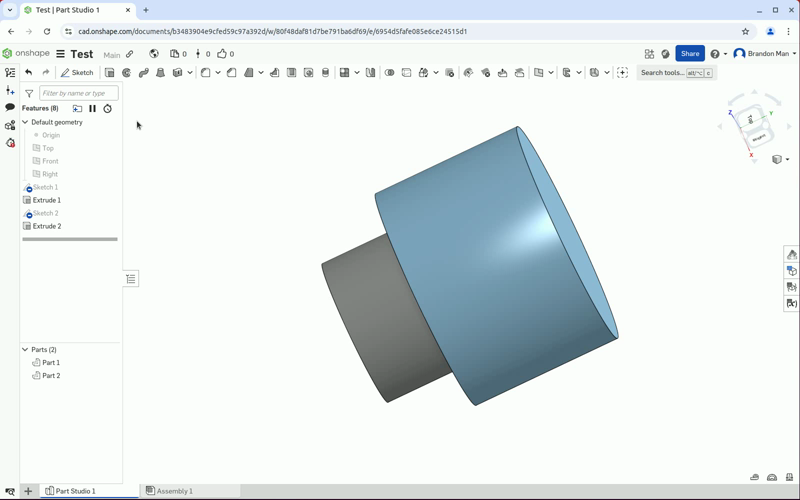
key(up, 2)
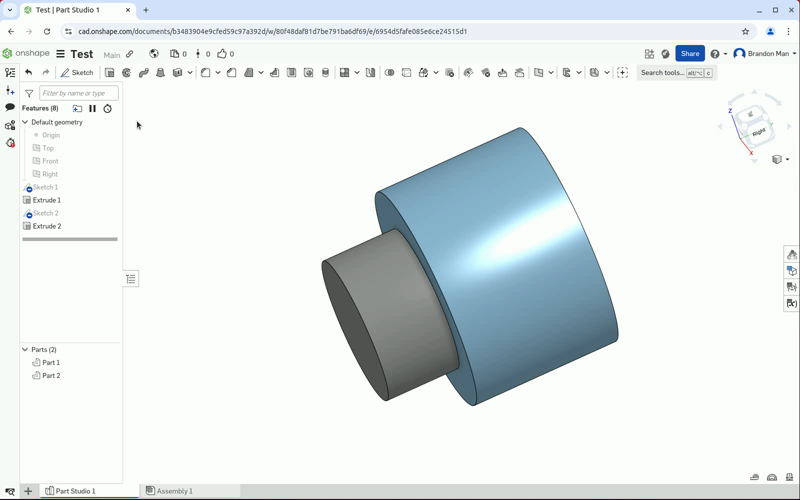
key(right, 2)
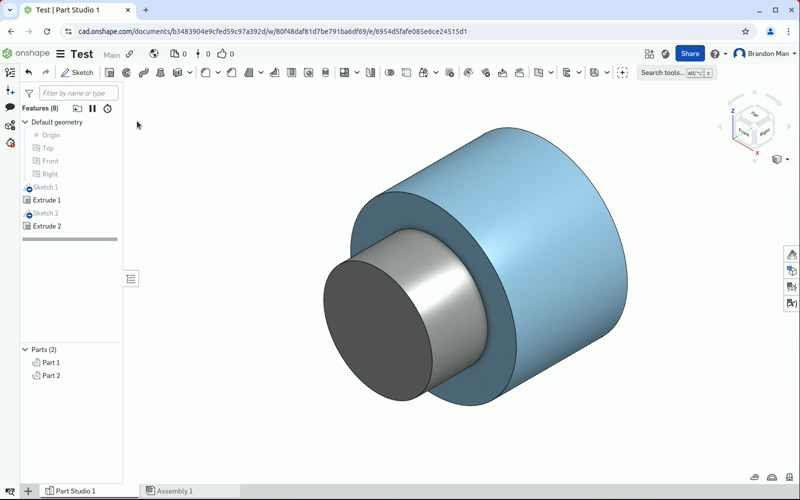
mouse_move(73, 189)
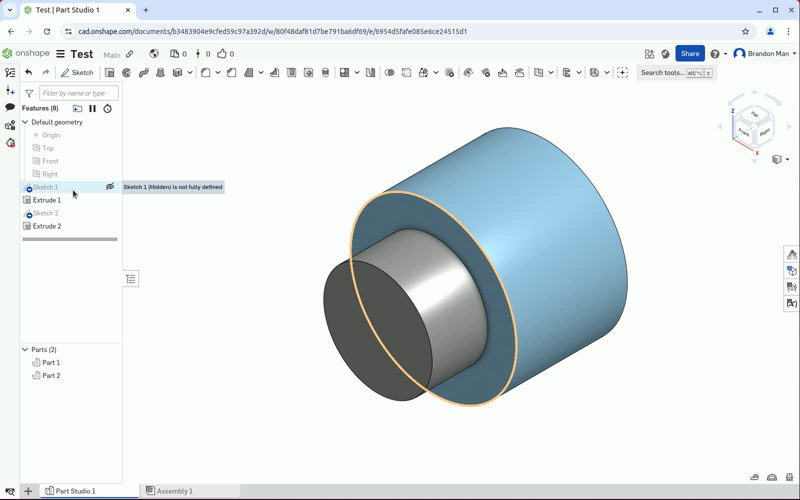
click(73, 189)